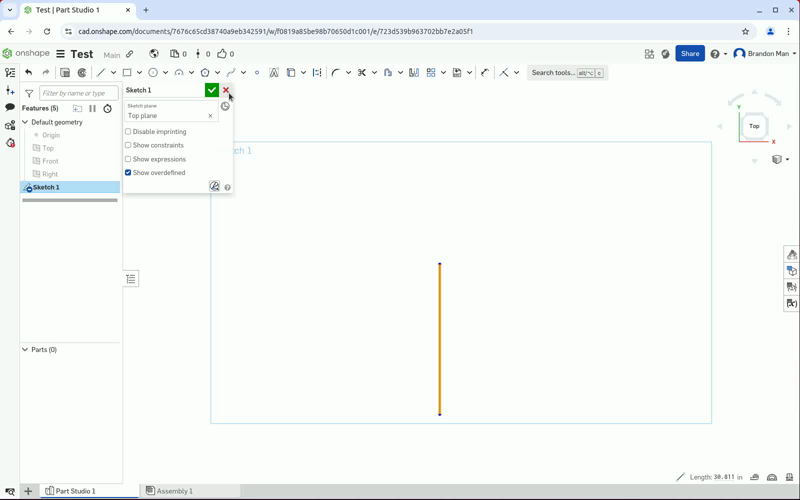
key(shift+h)
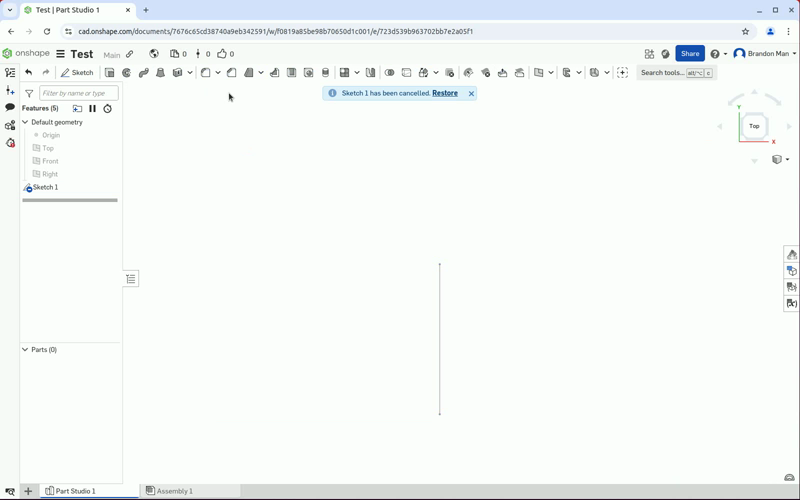
key(shift+s)
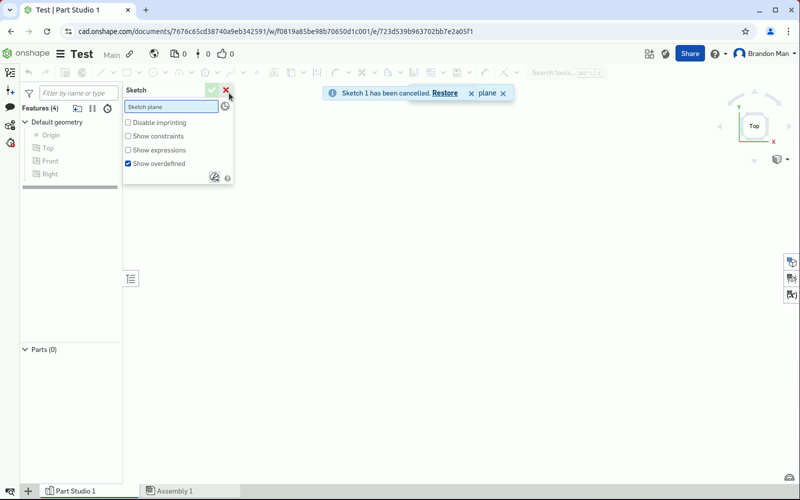
mouse_move(73, 150)
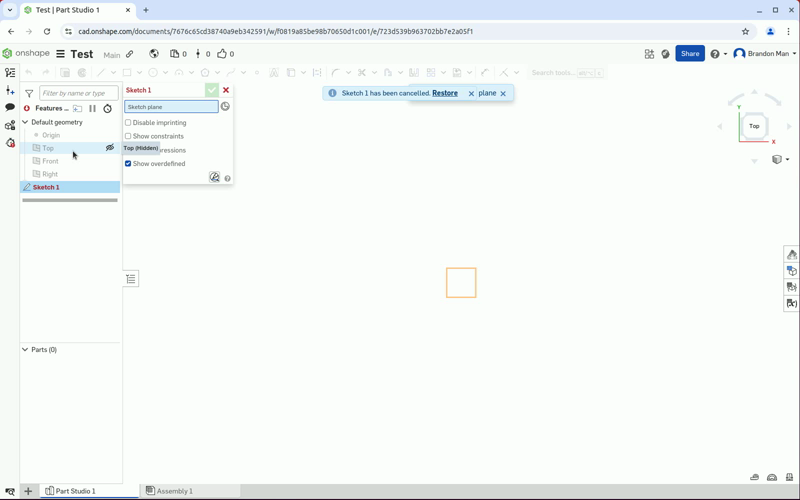
click(73, 150)
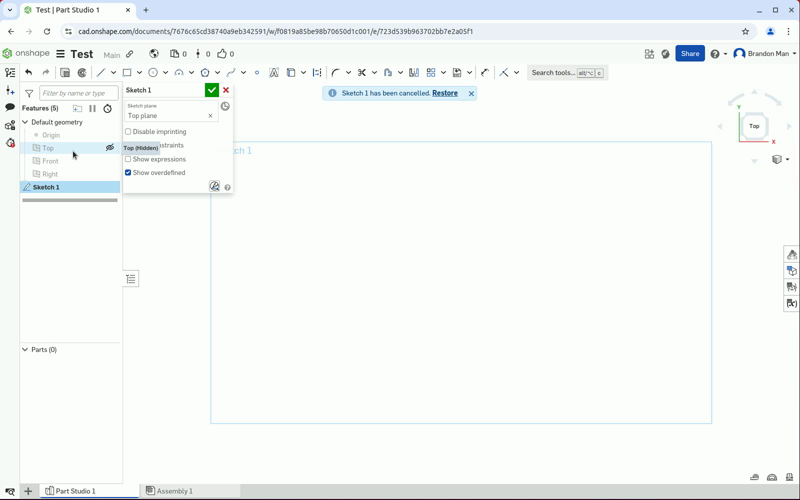
mouse_move(73, 352)
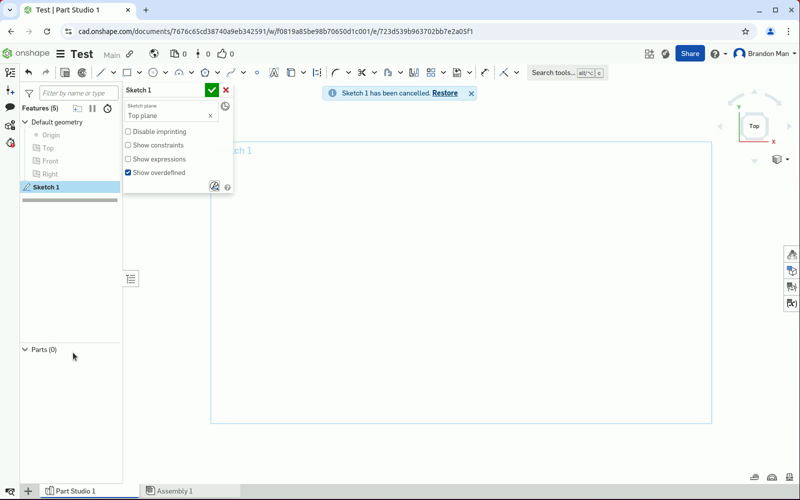
key(y)
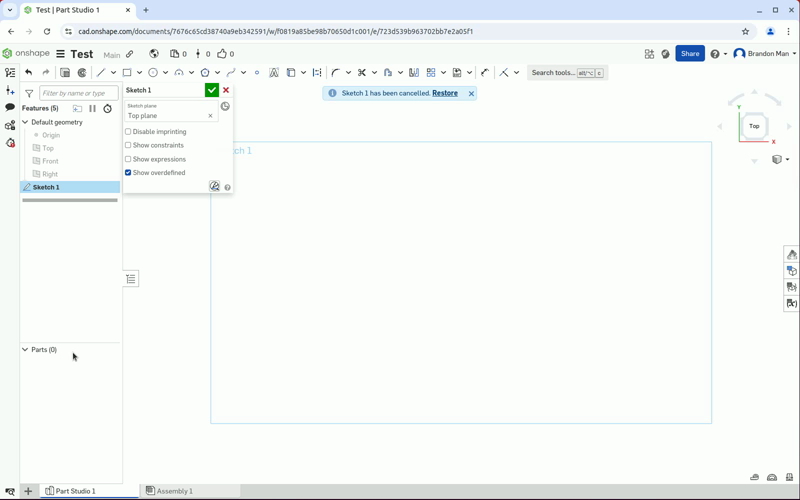
key(c)
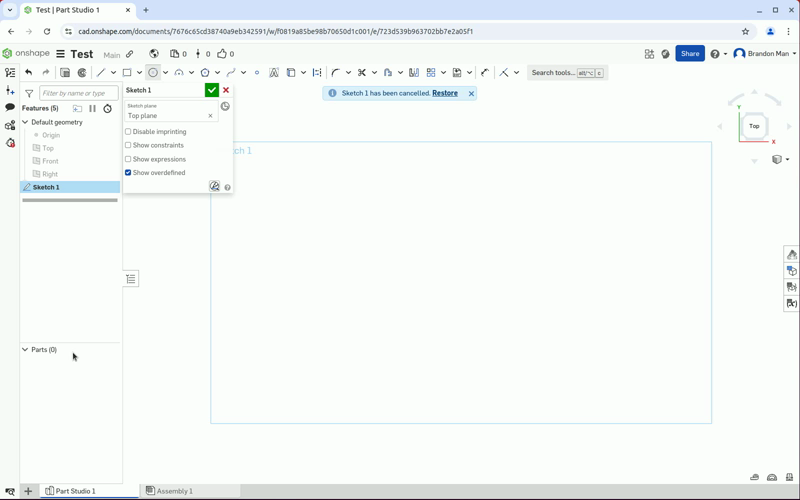
key_down(shift)
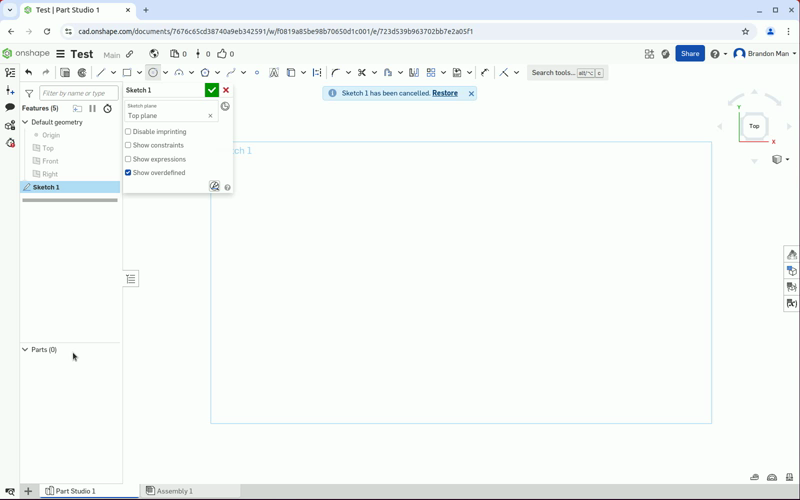
mouse_move(460, 282)
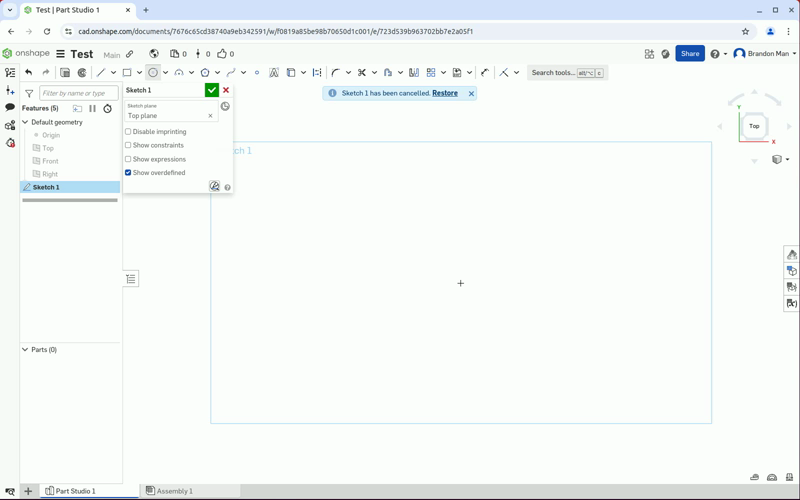
click(460, 282)
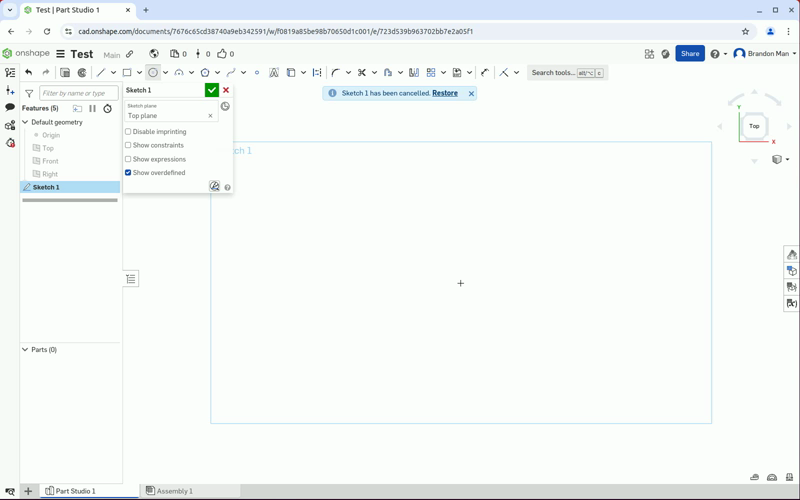
key_up(shift)
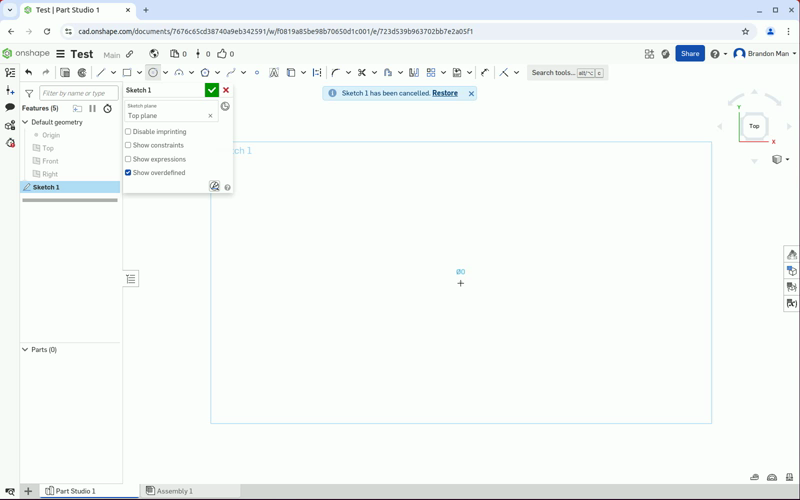
mouse_move(533, 282)
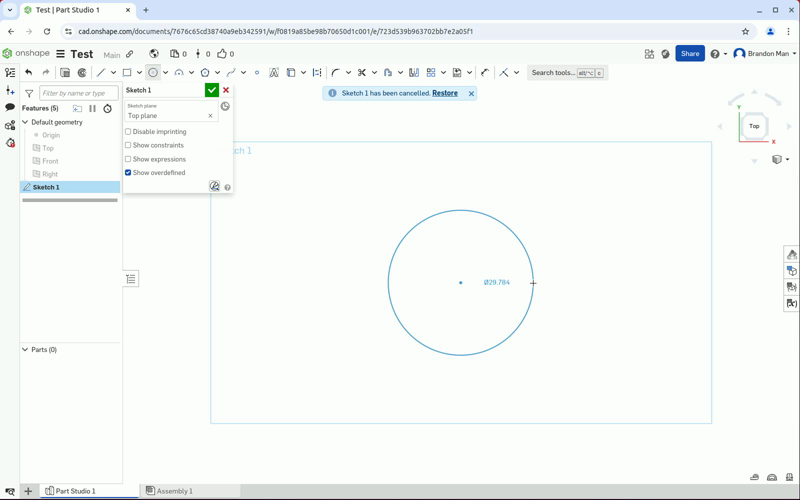
click(533, 282)
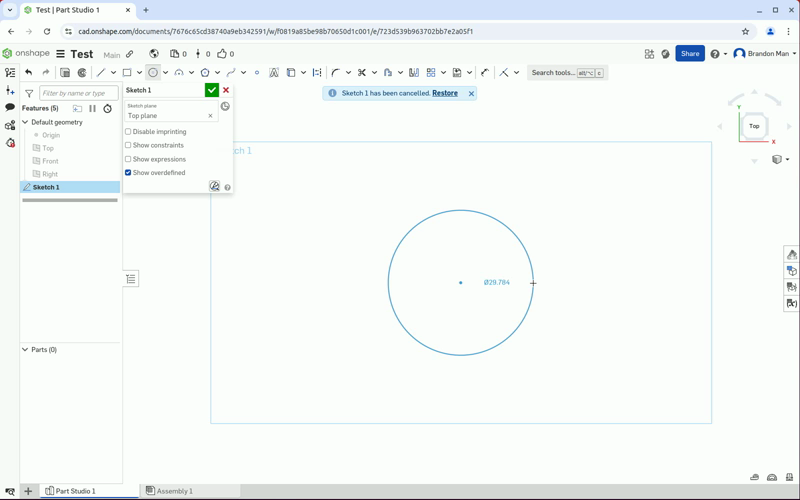
key(esc)
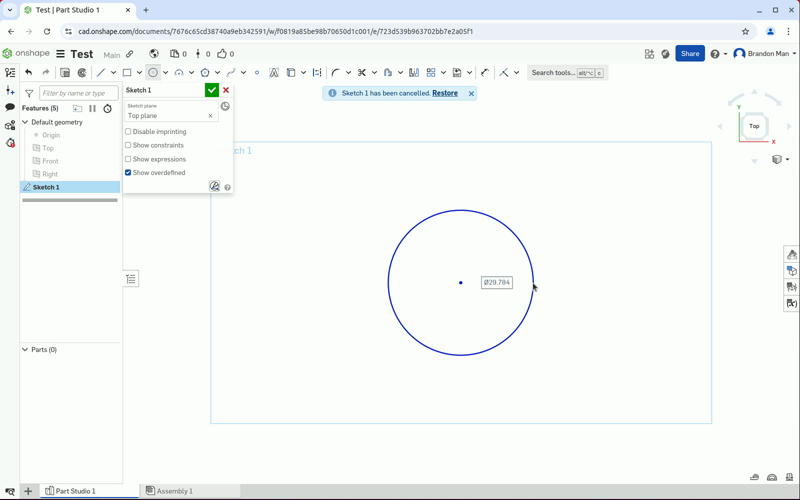
mouse_move(498, 273)
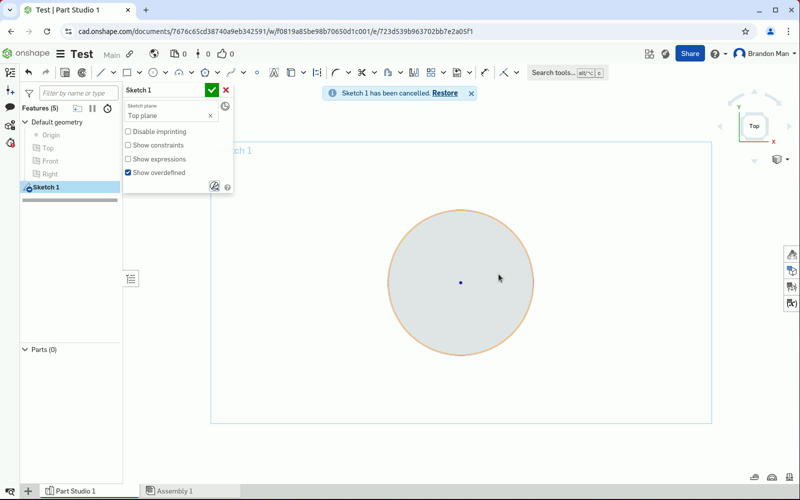
click(498, 273)
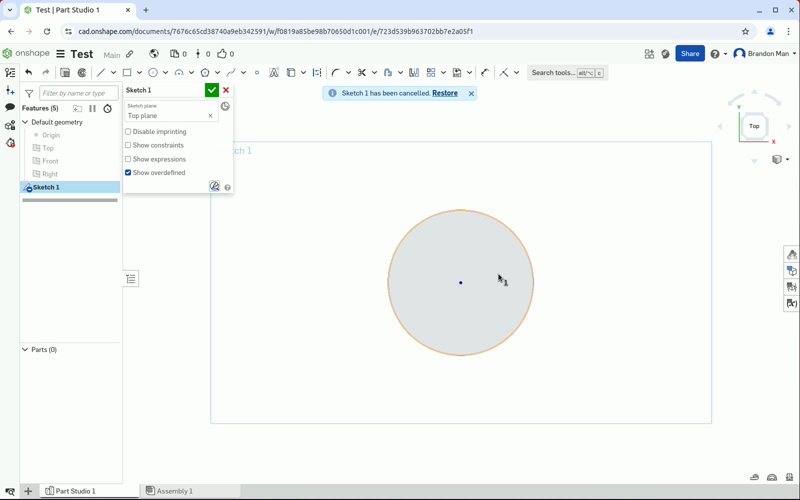
mouse_move(73, 352)
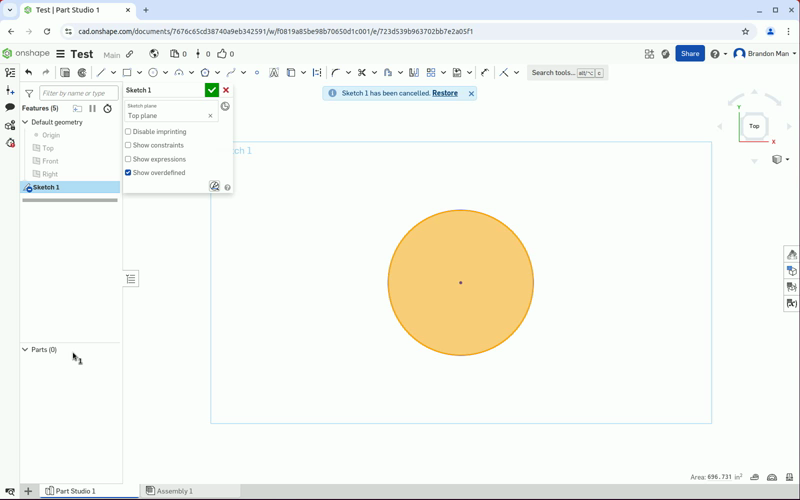
key(shift+y)
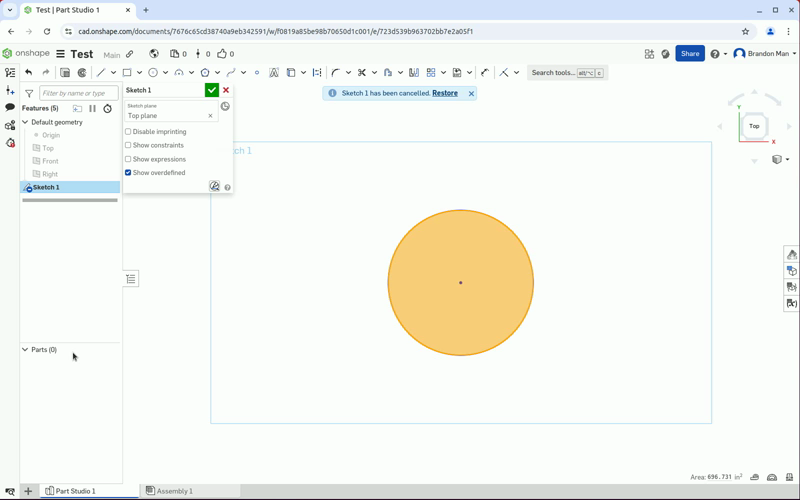
key(shift+e)
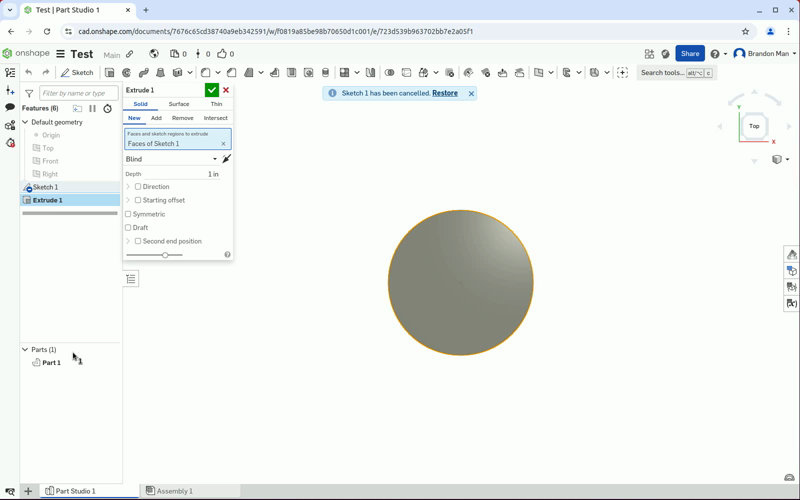
mouse_move(143, 106)
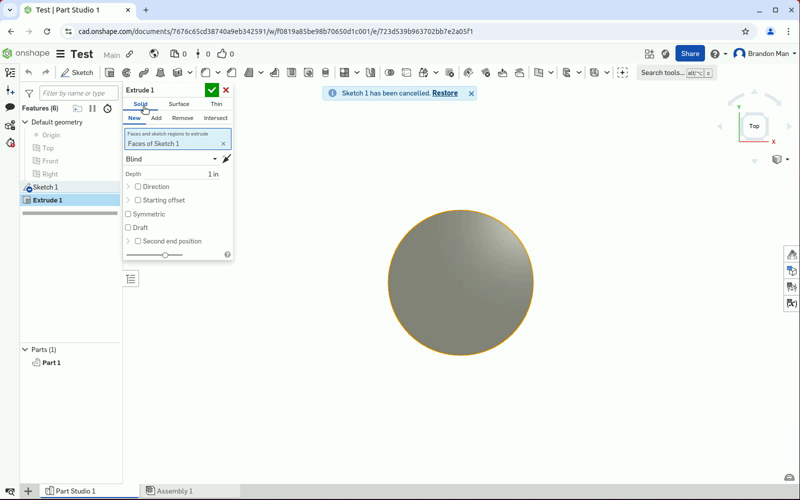
click(143, 106)
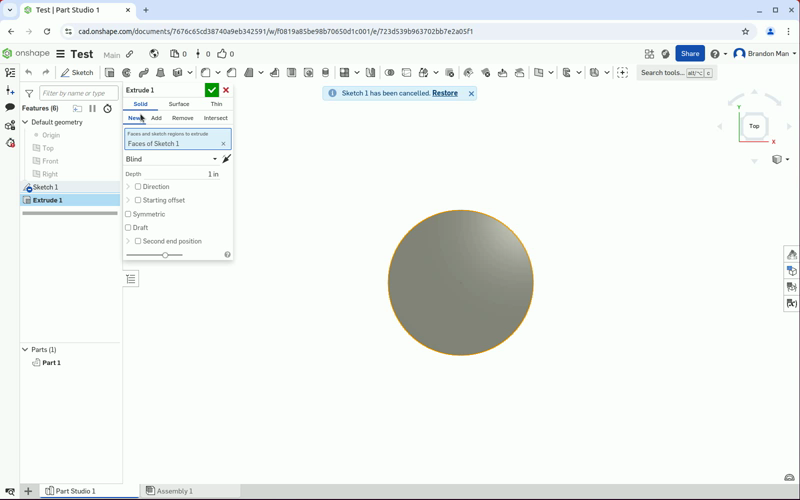
mouse_move(137, 120)
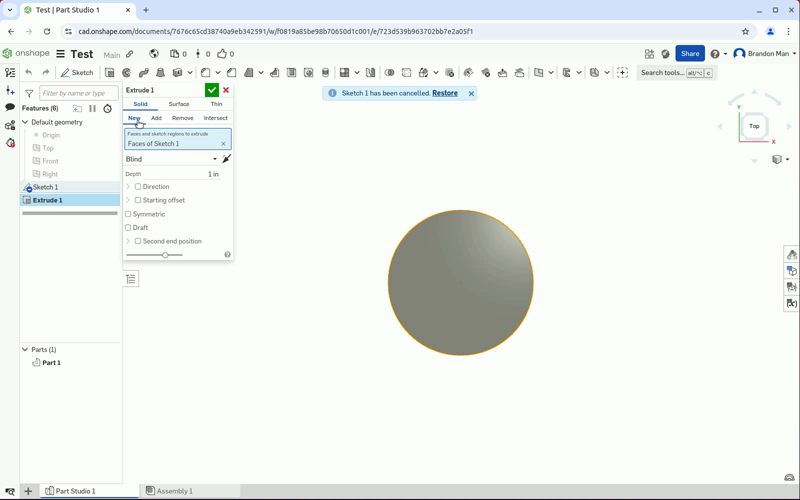
click(137, 120)
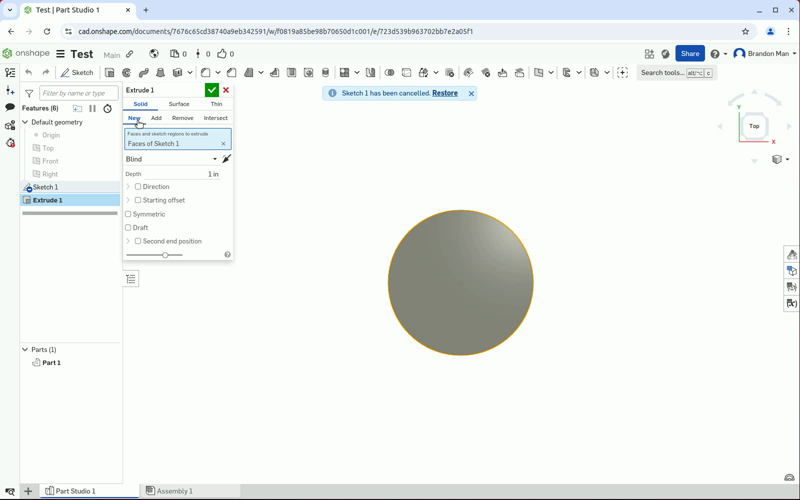
key(tab, 4)
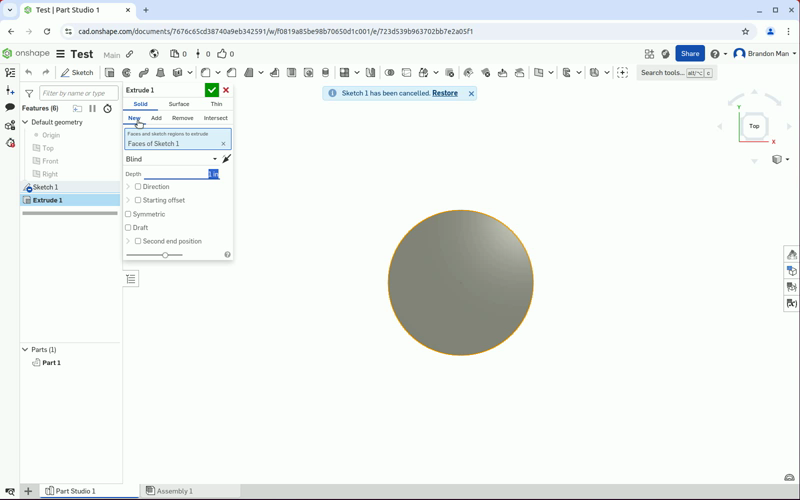
text(8.184)
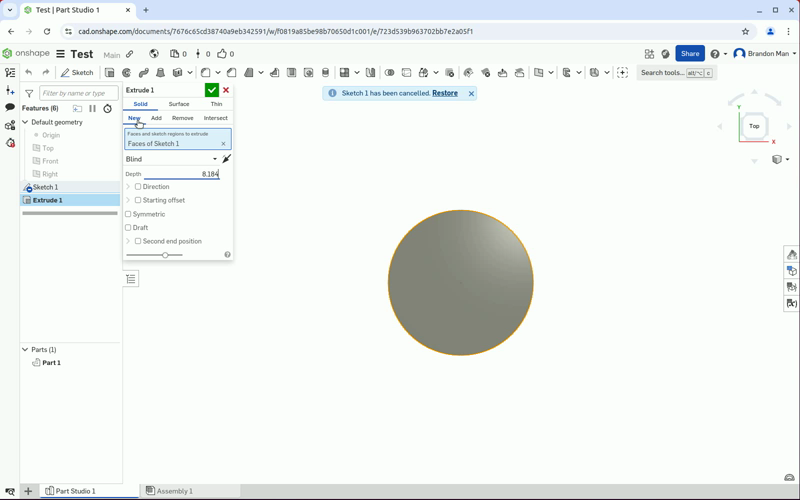
key(enter)
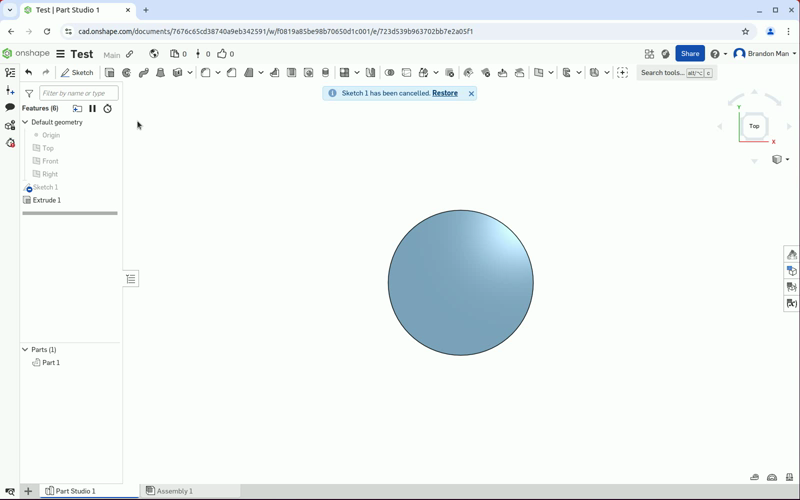
key(shift+h)
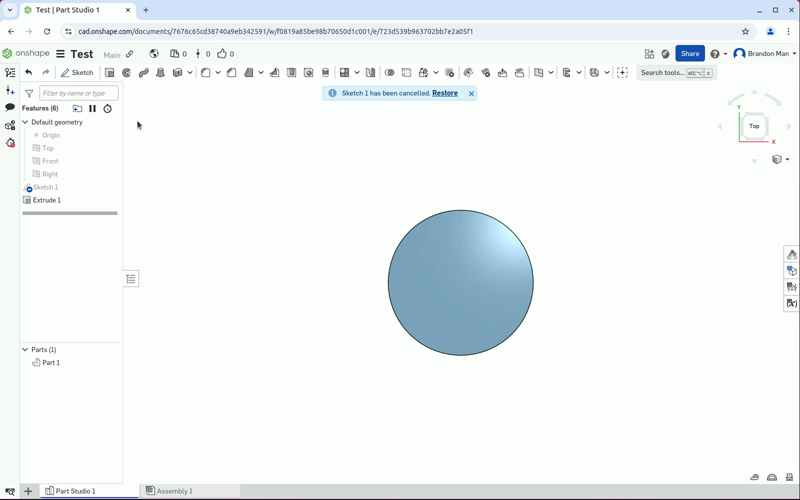
key(shift+h)
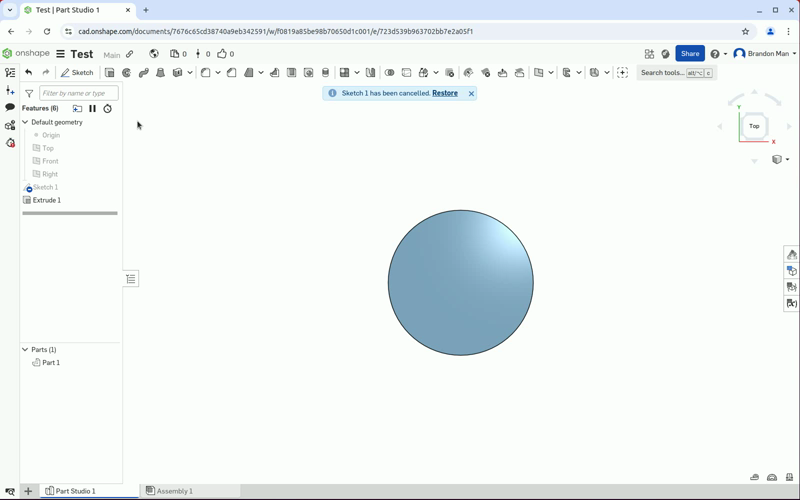
mouse_move(73, 189)
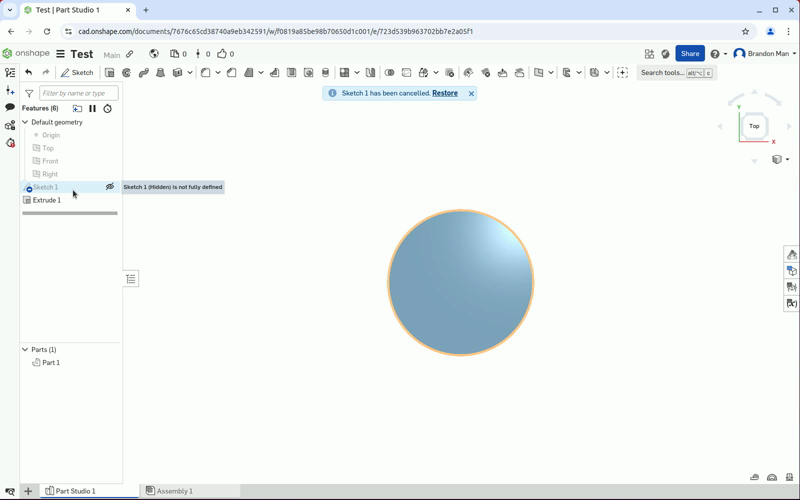
click(73, 189)
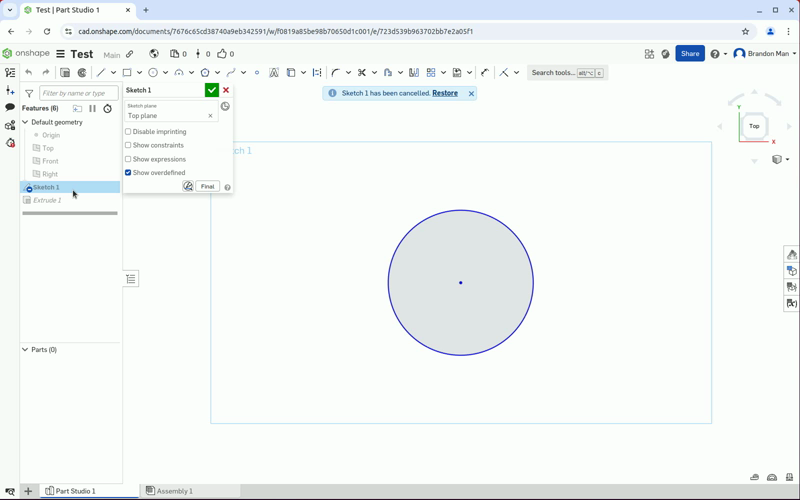
mouse_move(229, 92)
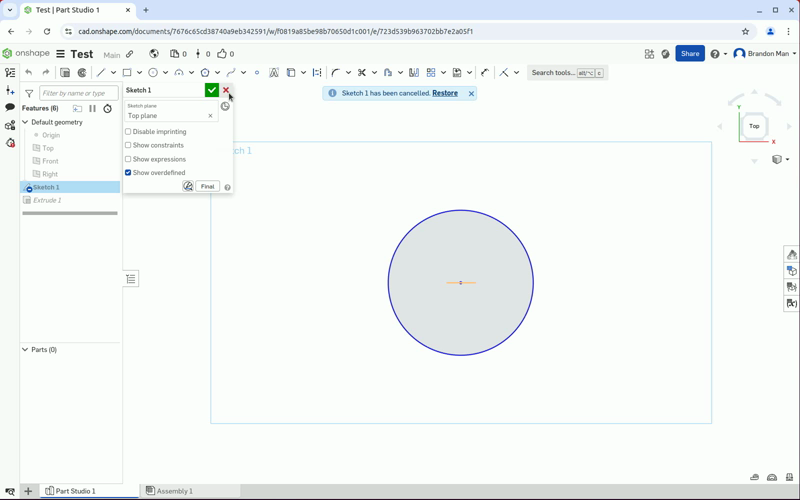
click(229, 92)
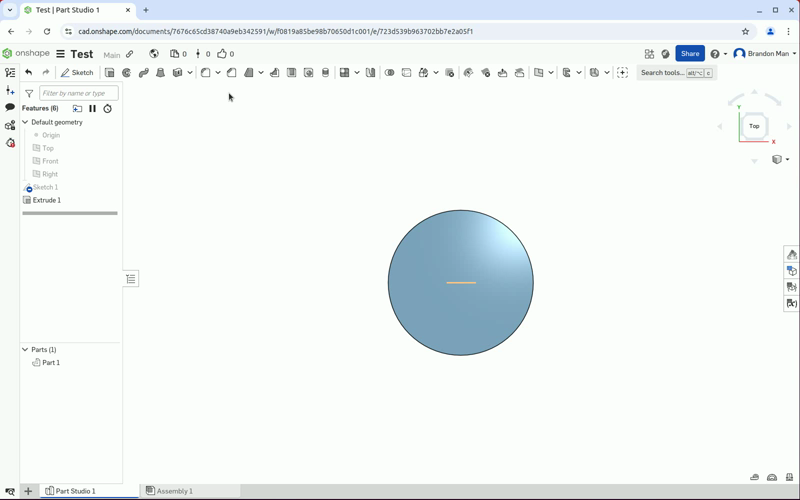
mouse_move(541, 75)
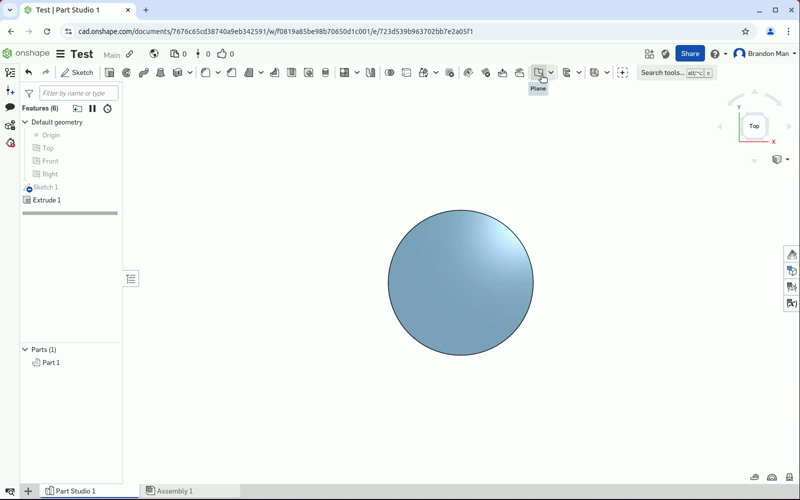
click(541, 75)
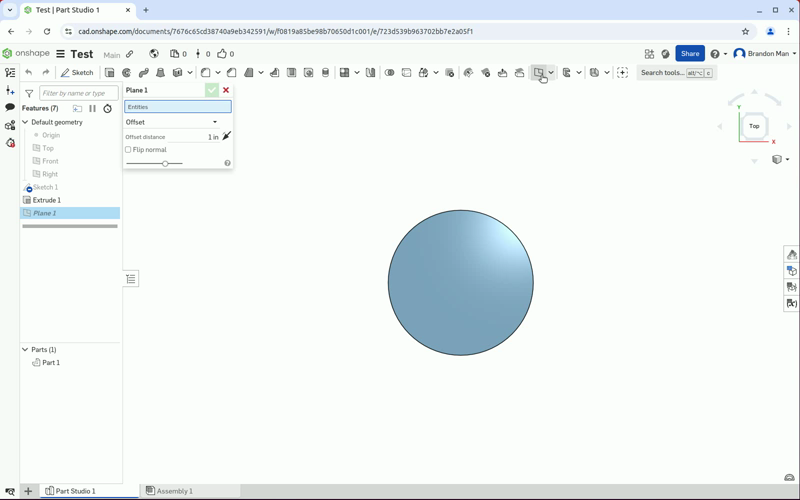
mouse_move(73, 150)
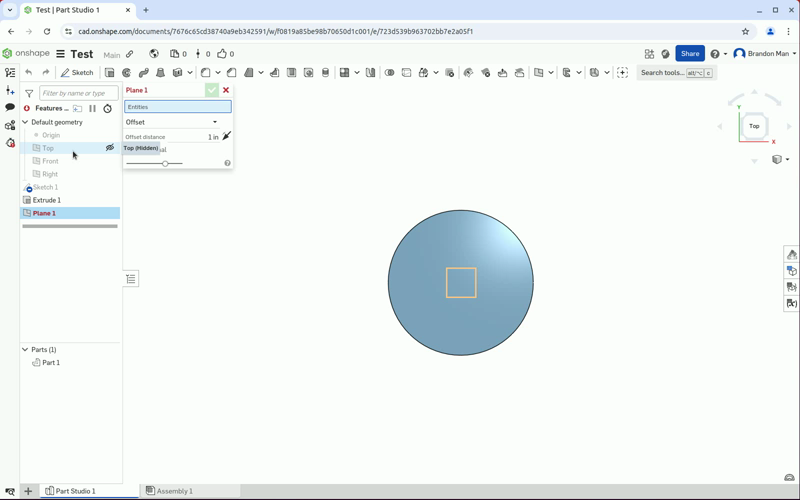
click(73, 150)
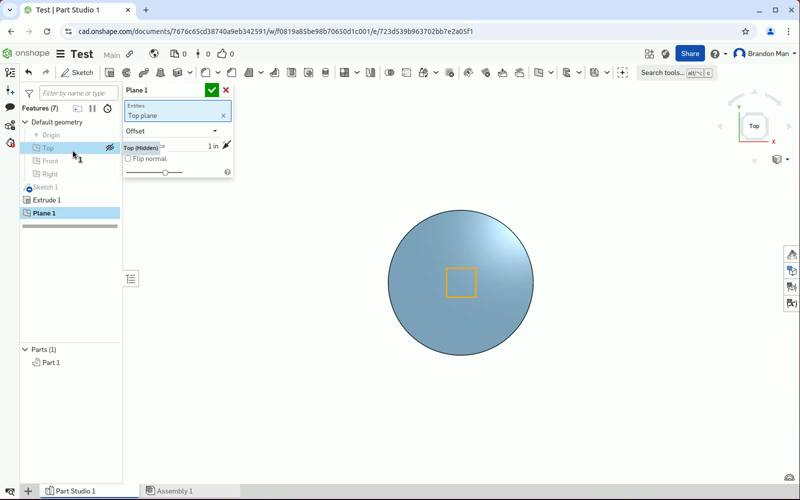
key(tab, 2)
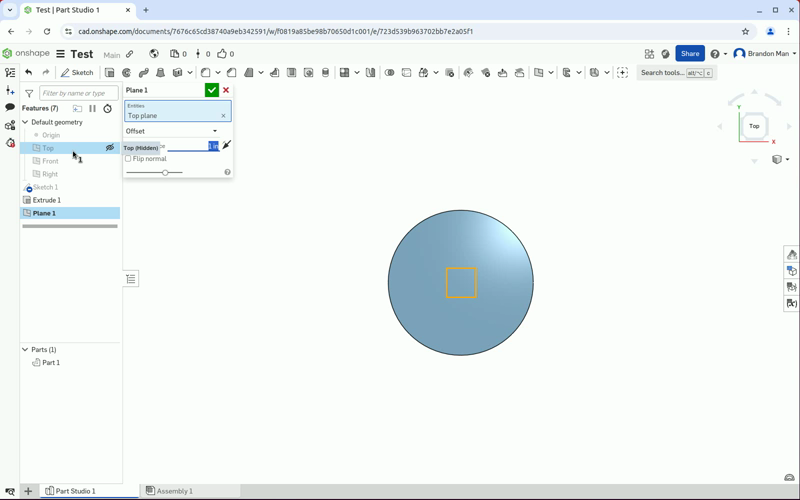
text(8.196)
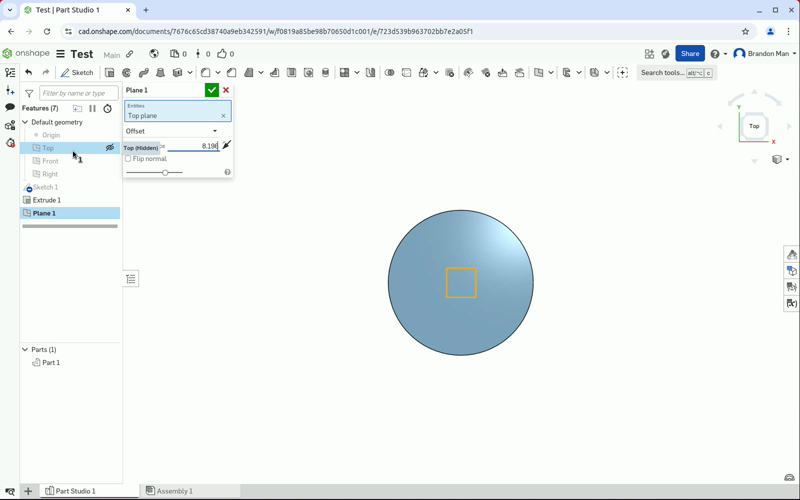
key(enter, 2)
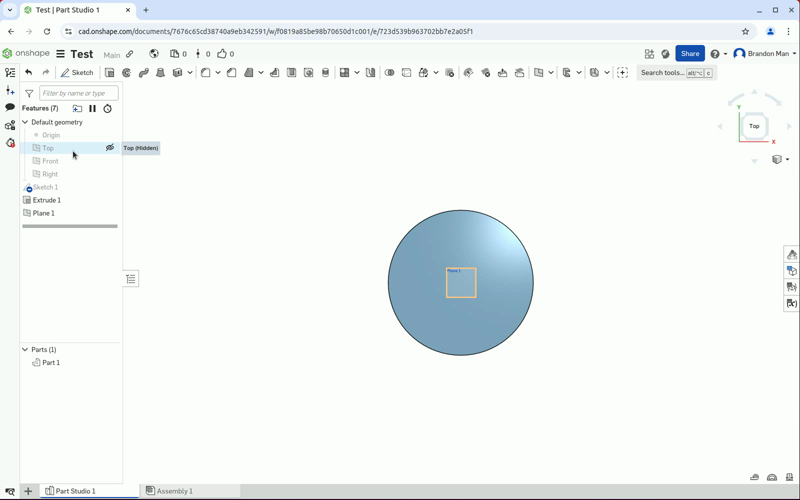
key(shift+s)
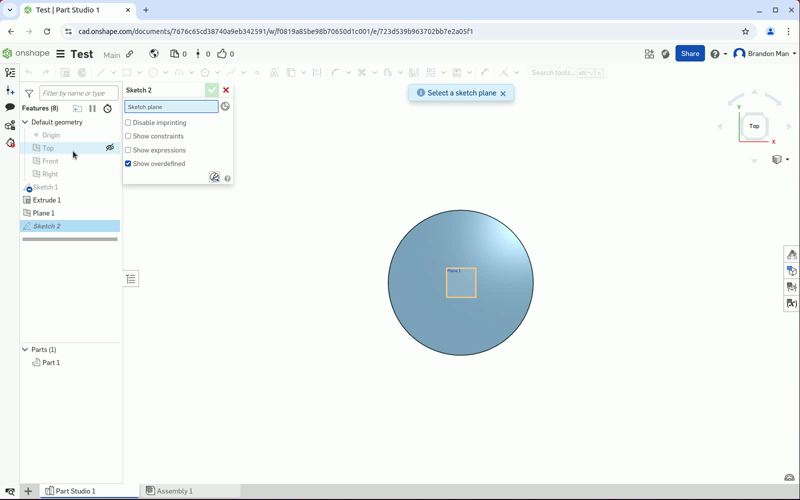
mouse_move(73, 215)
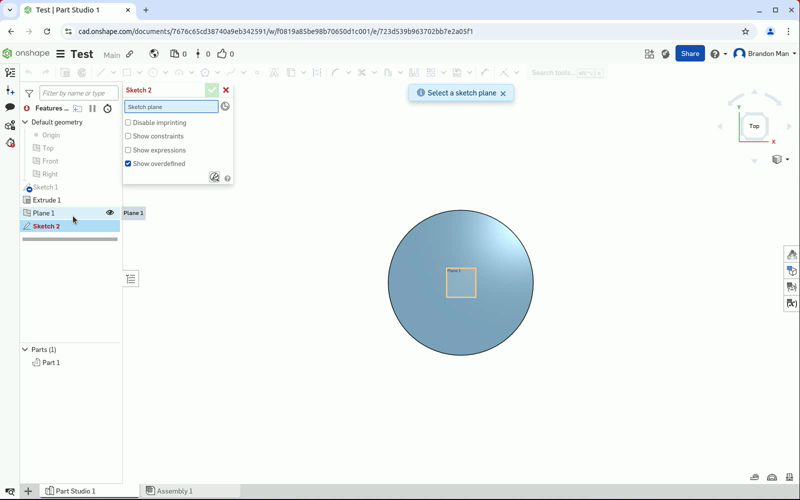
click(73, 215)
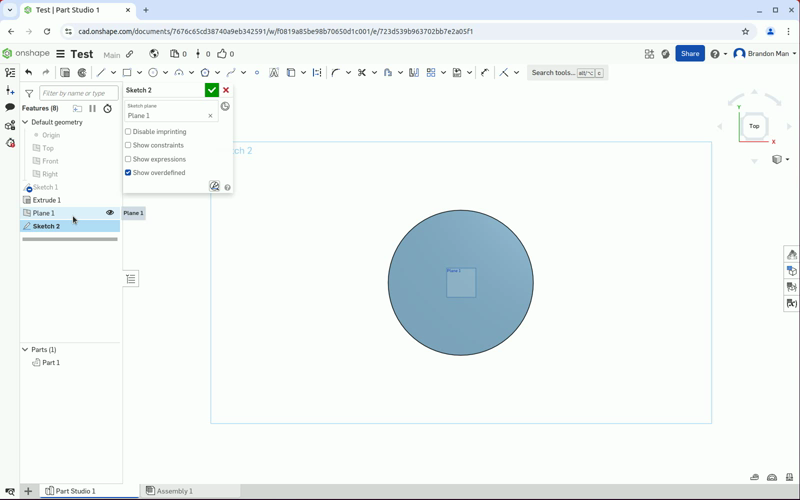
mouse_move(73, 352)
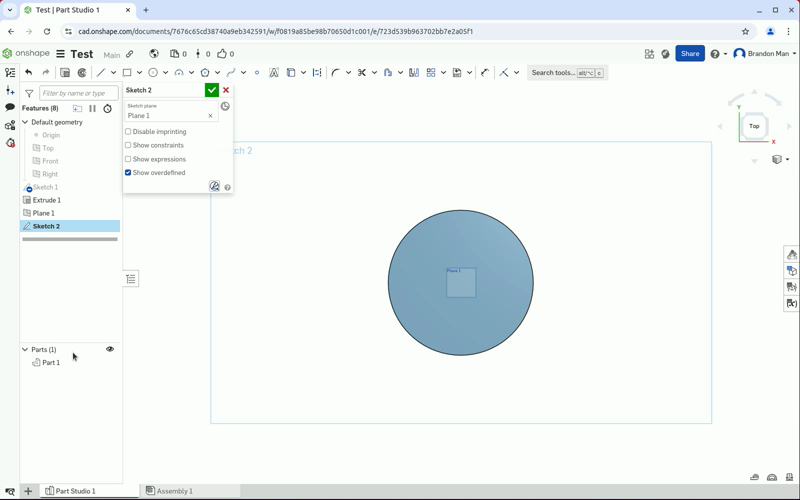
key(y)
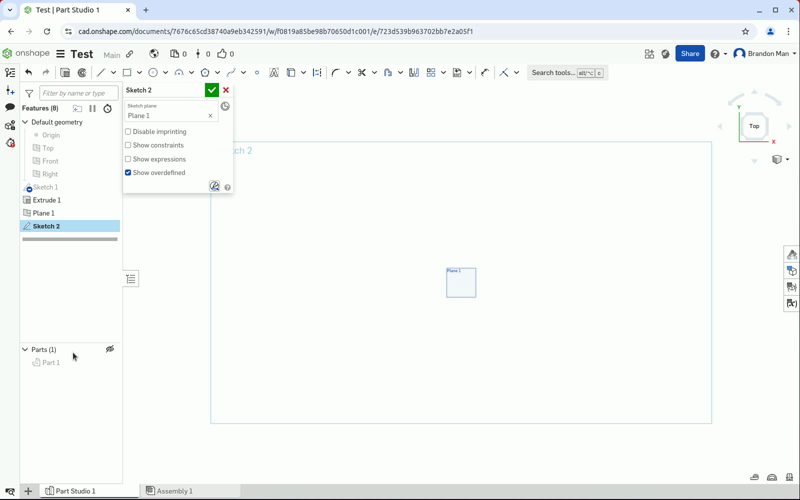
key(c)
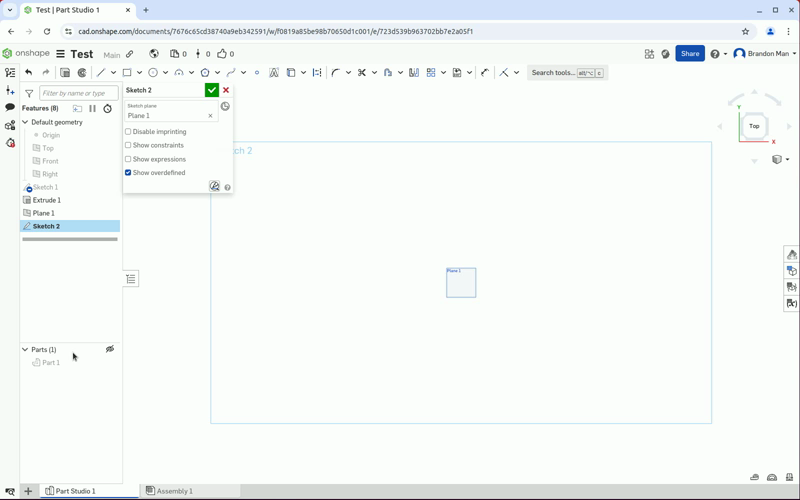
key_down(shift)
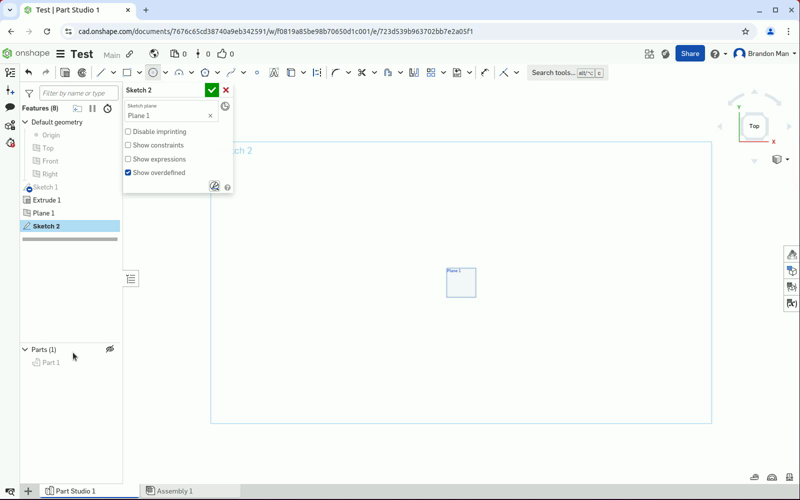
mouse_move(460, 282)
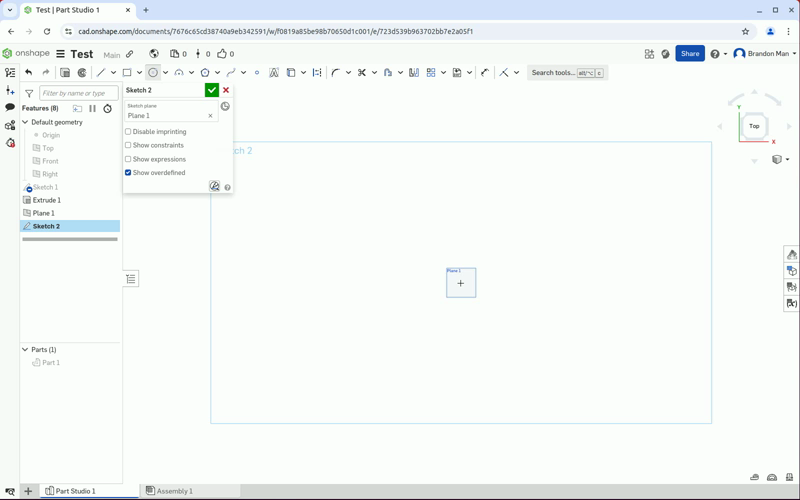
click(460, 282)
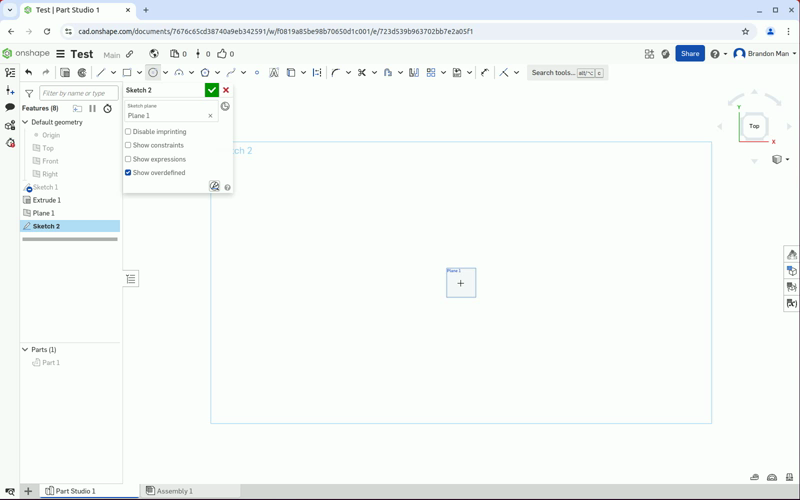
key_up(shift)
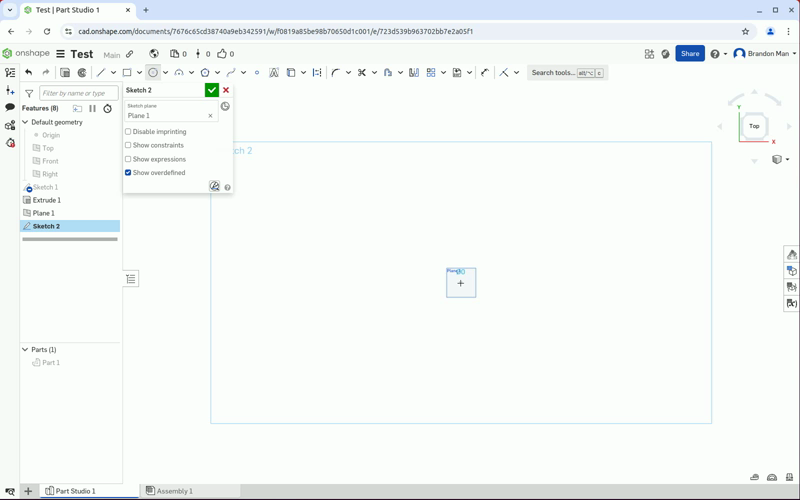
mouse_move(511, 282)
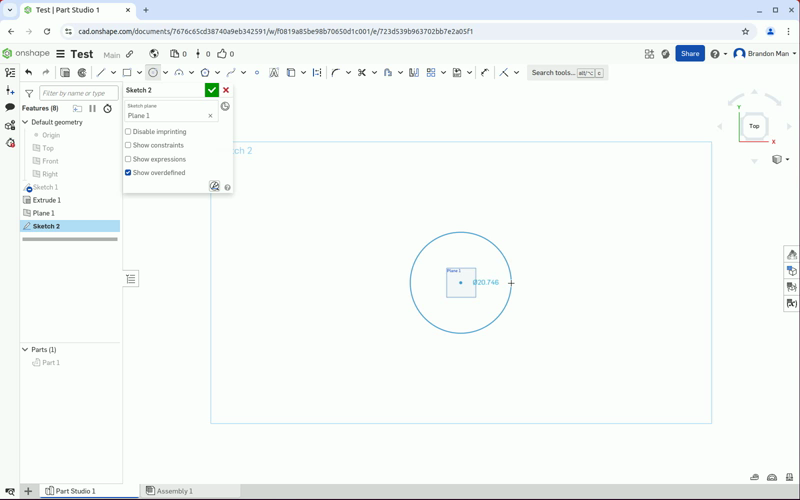
click(511, 282)
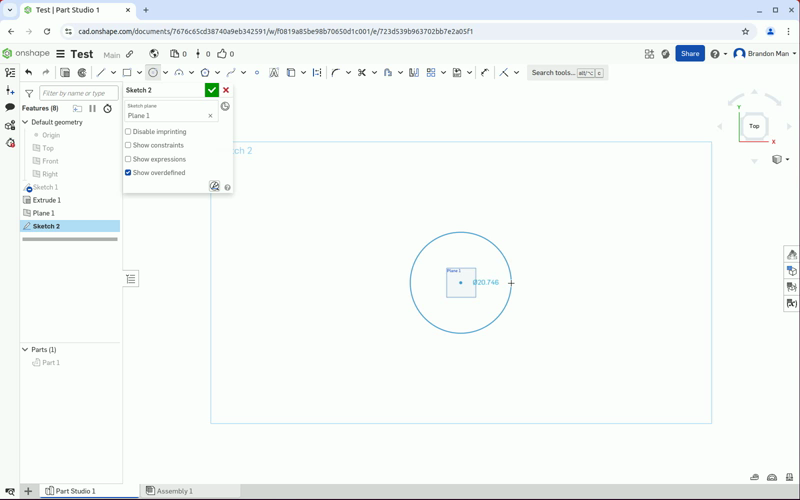
key(esc)
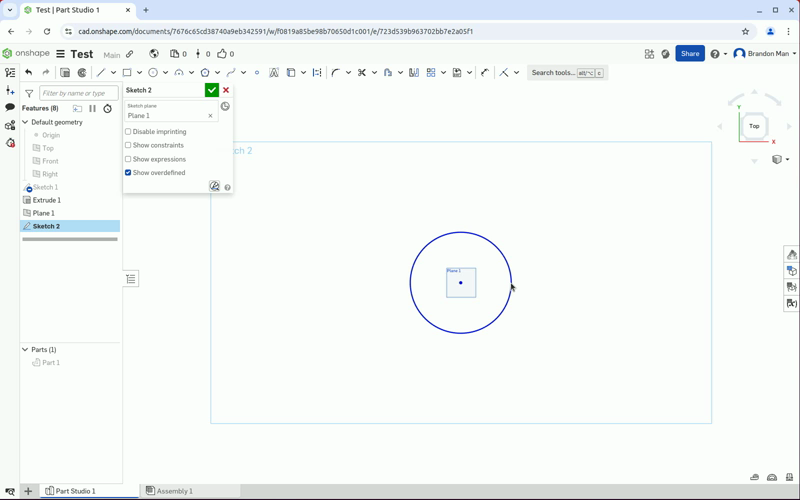
mouse_move(431, 309)
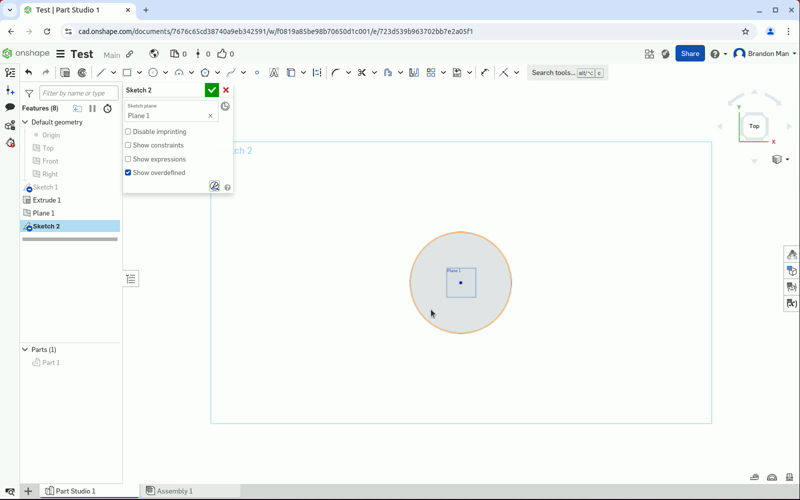
click(431, 309)
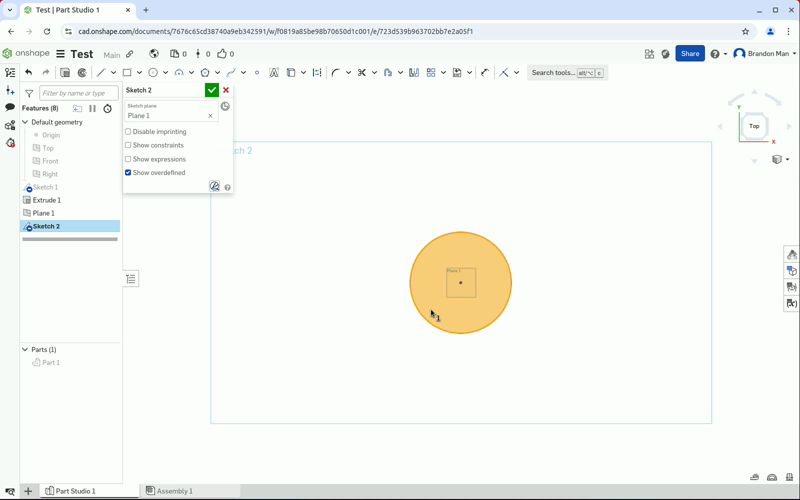
mouse_move(73, 352)
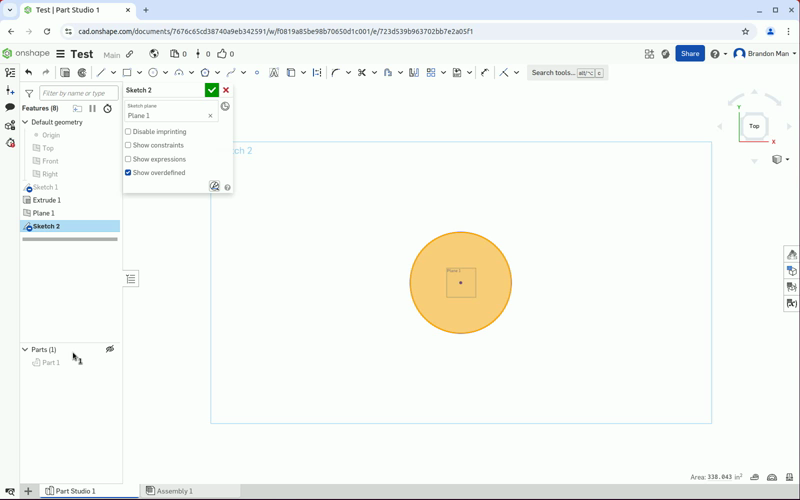
key(shift+y)
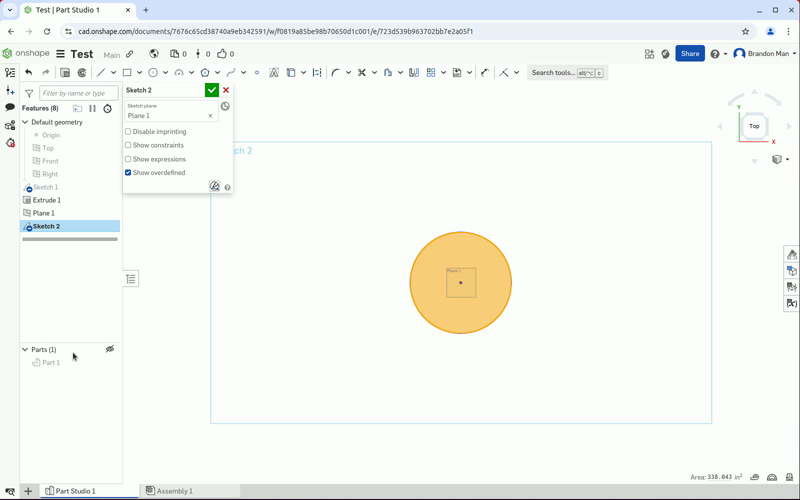
key(shift+e)
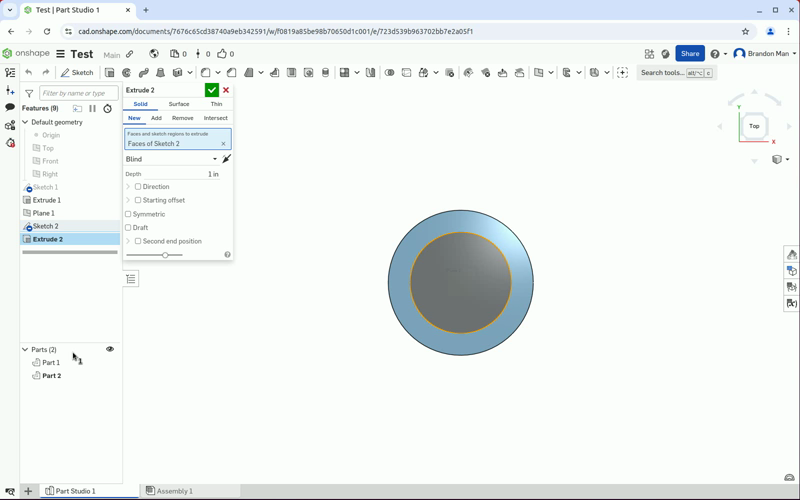
mouse_move(143, 106)
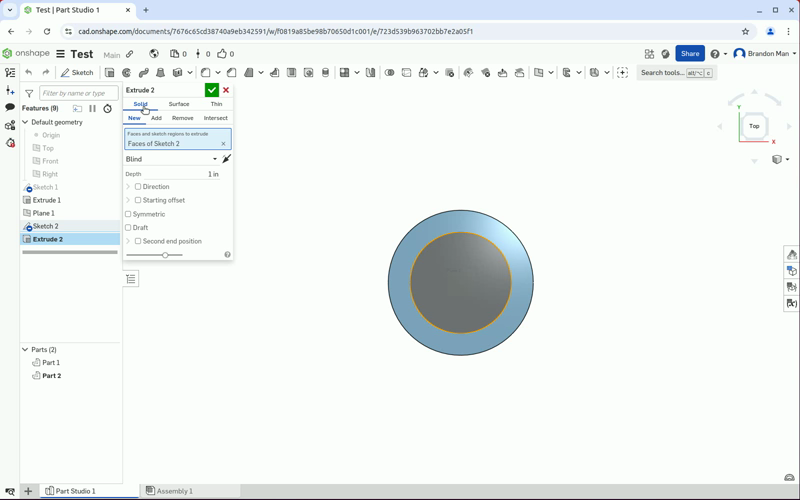
click(143, 106)
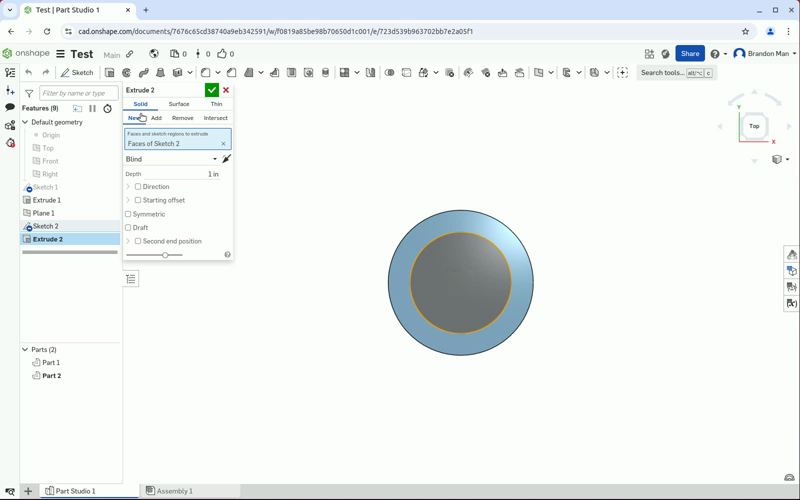
mouse_move(137, 120)
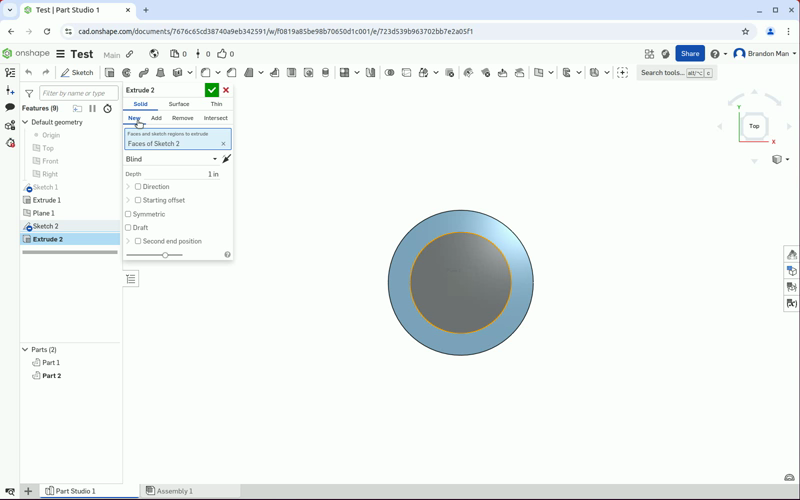
click(137, 120)
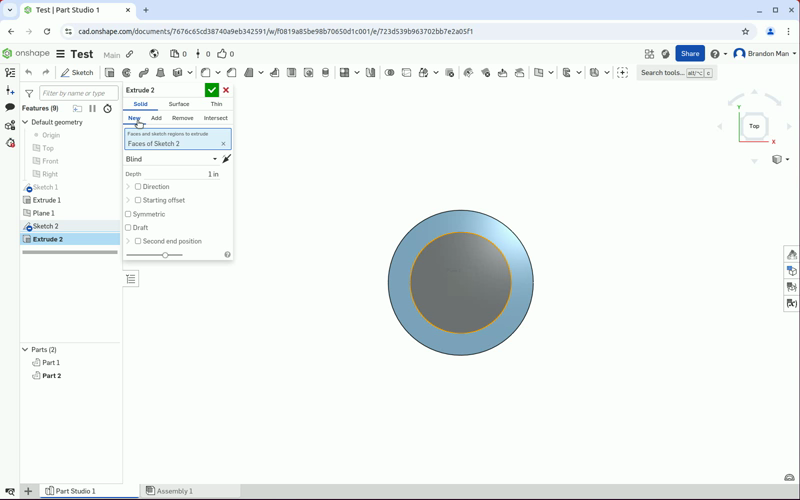
key(tab, 4)
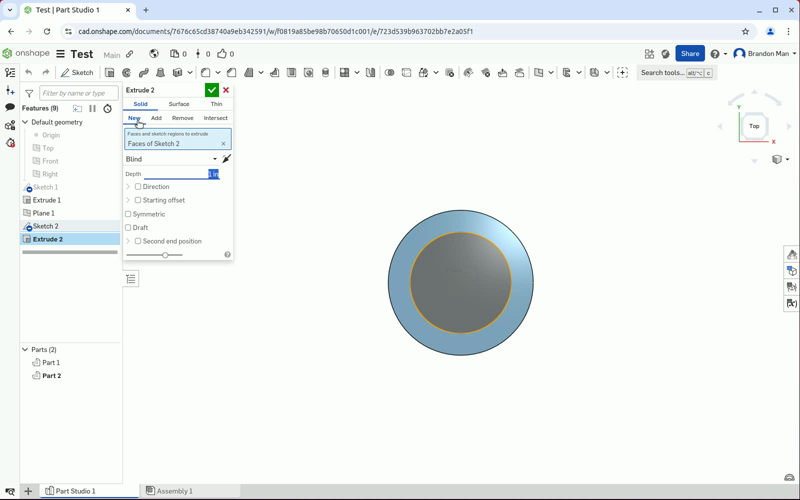
text(11.554)
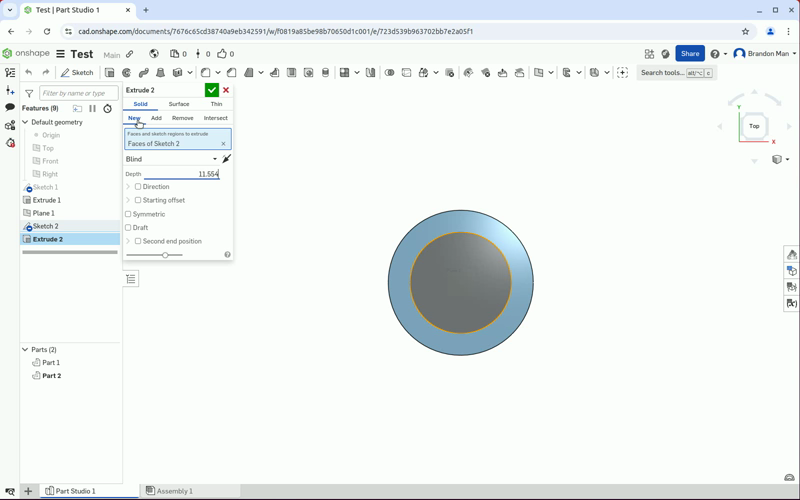
key(enter)
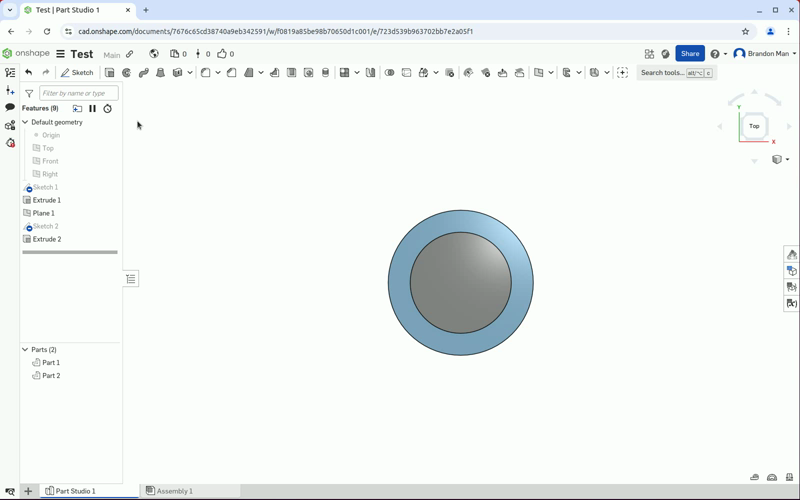
key(shift+h)
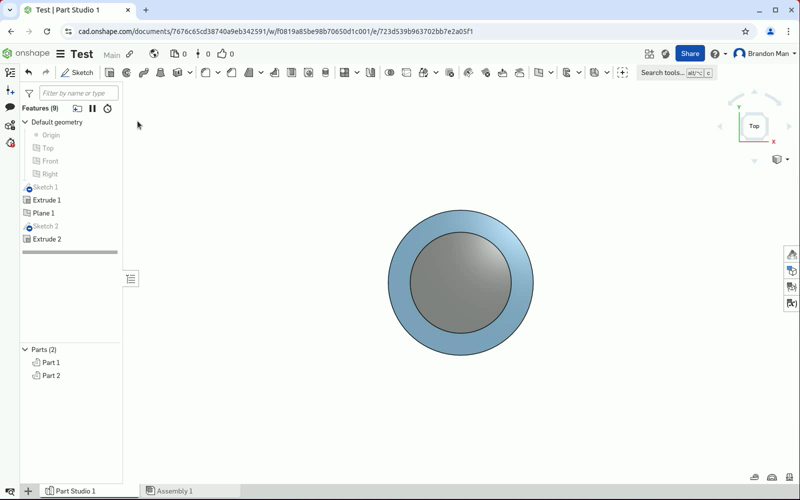
key(shift+h)
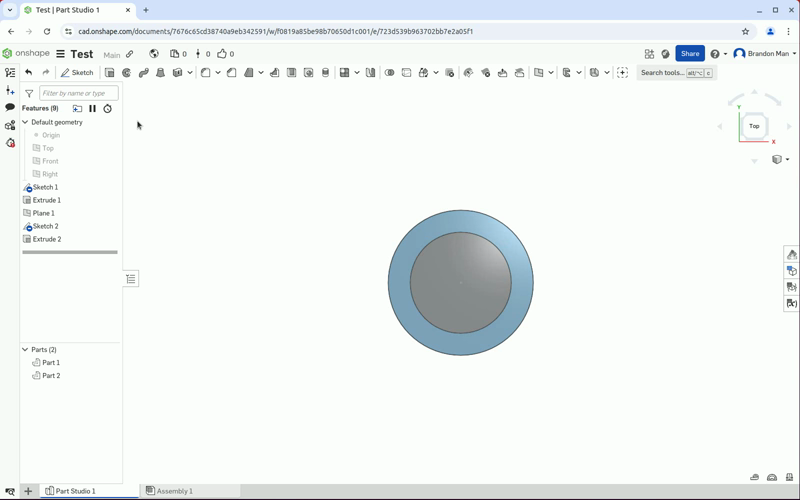
key(shift+7)
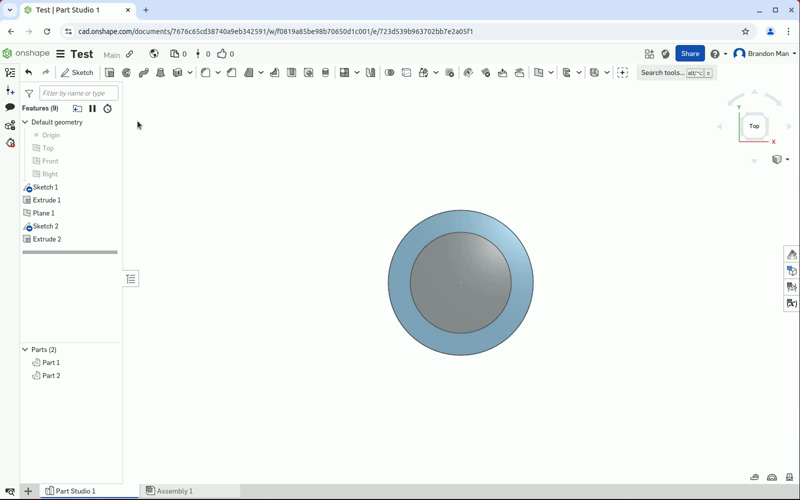
key(up, 3)
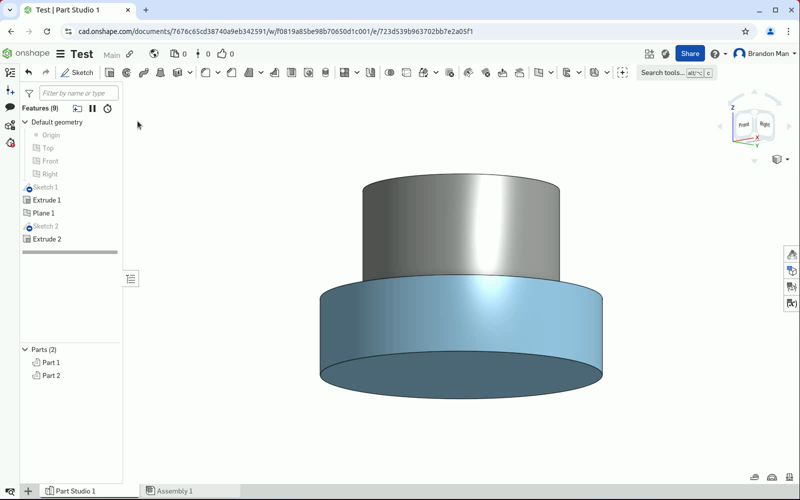
key(left, 3)
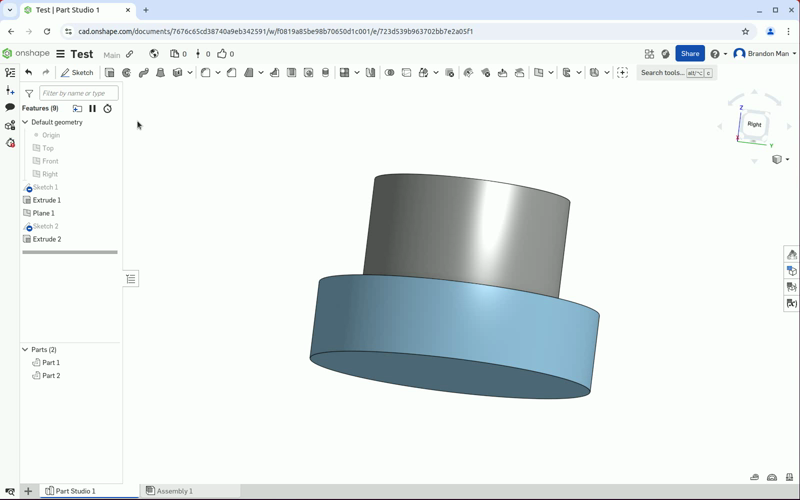
key(right, 3)
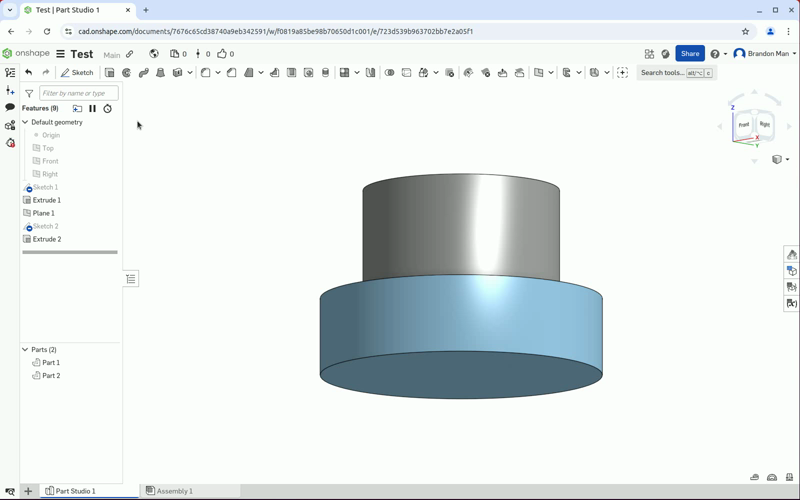
key(down, 3)
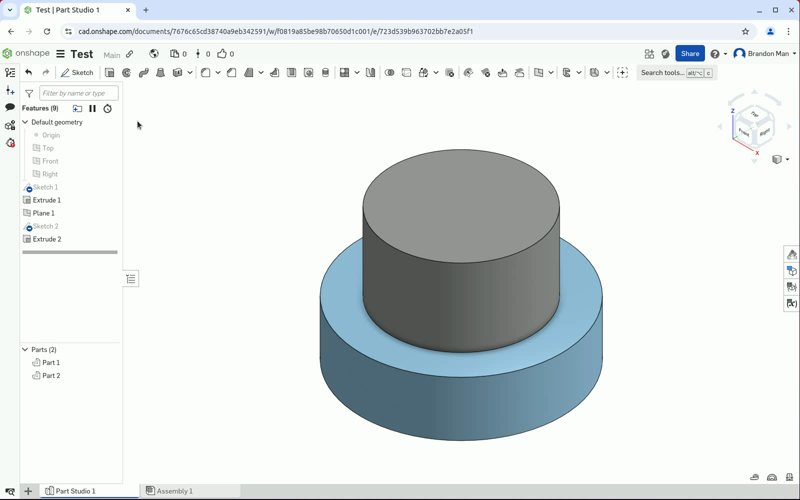
mouse_move(73, 189)
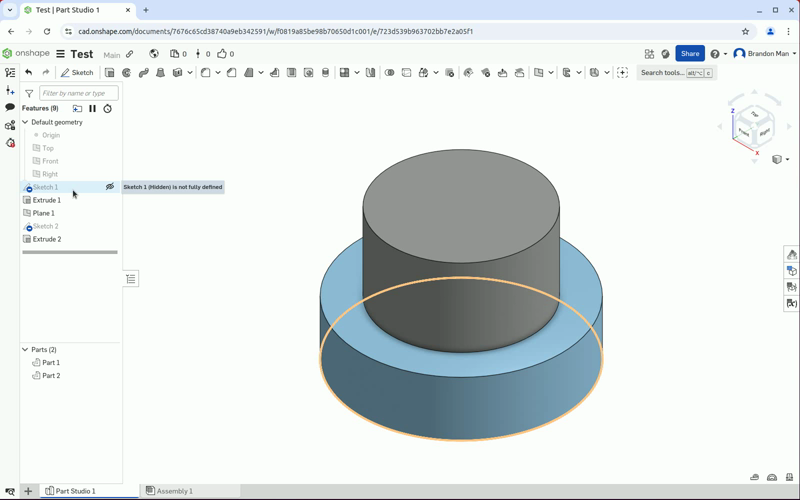
click(73, 189)